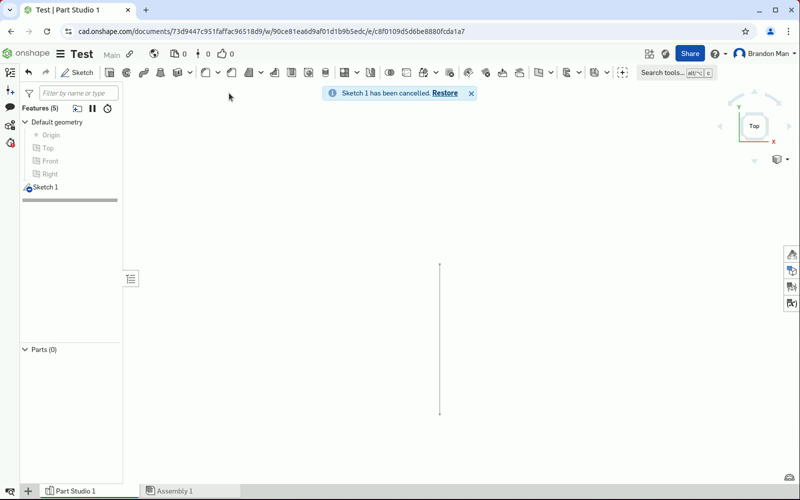
key(shift+h)
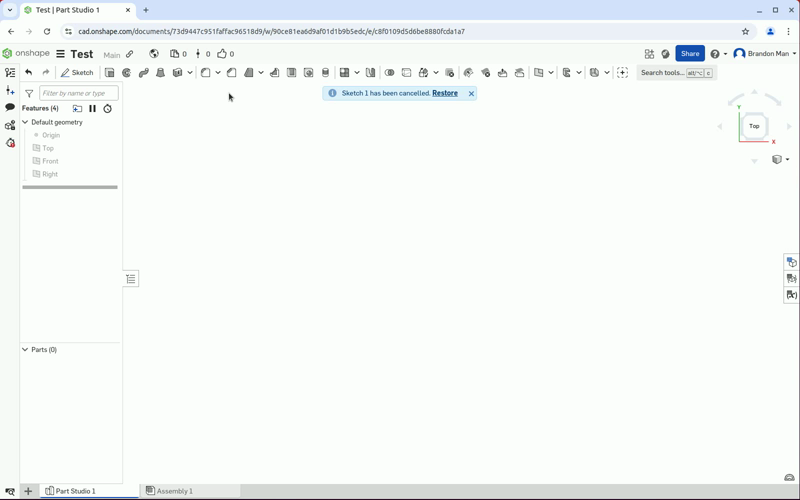
mouse_move(73, 352)
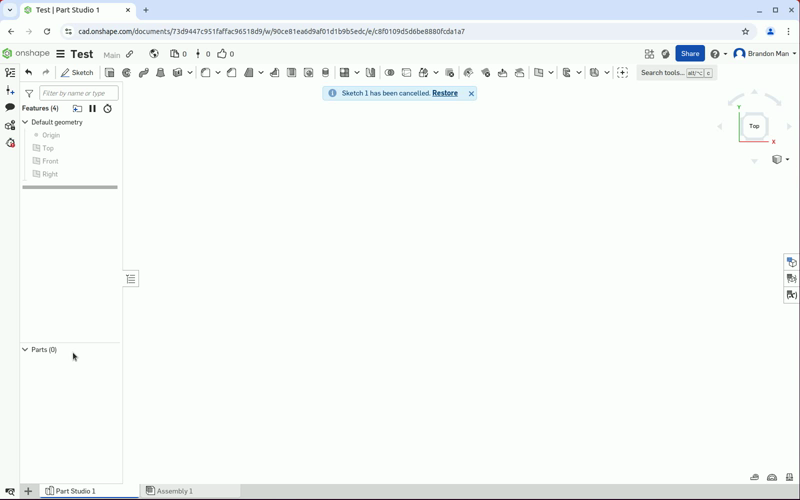
key(y)
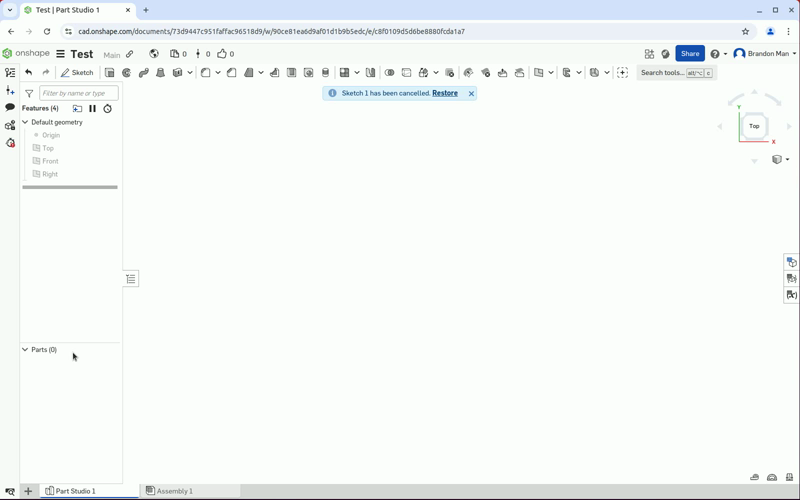
key(shift+p)
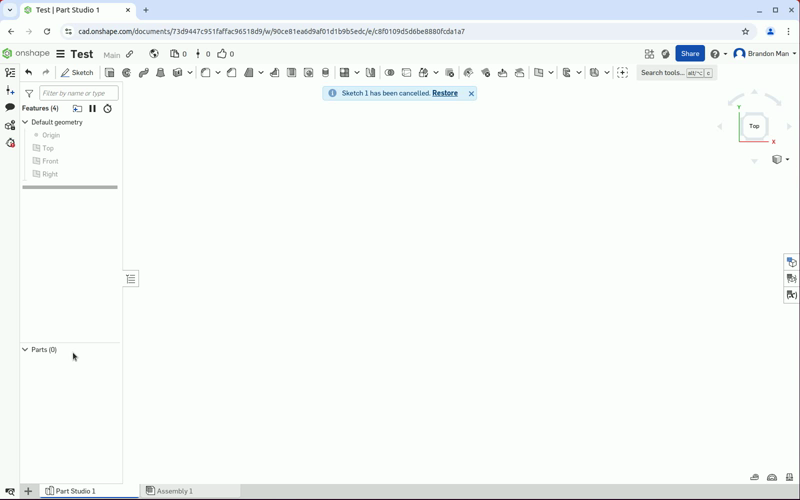
key(space)
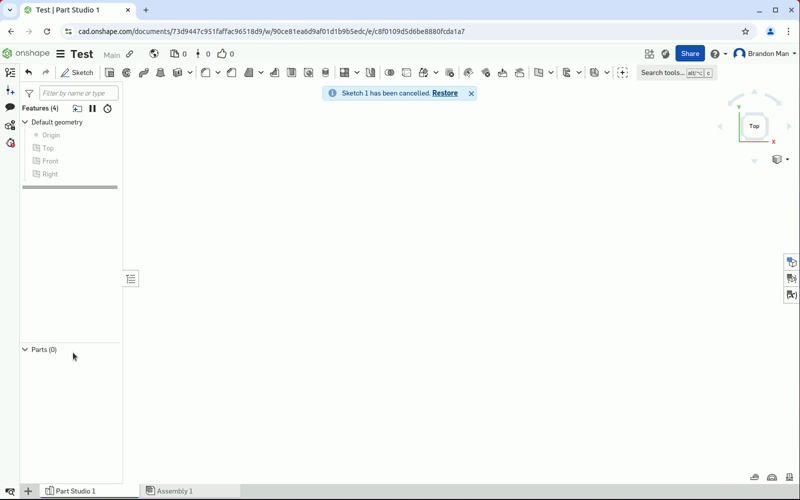
key_down(shift)
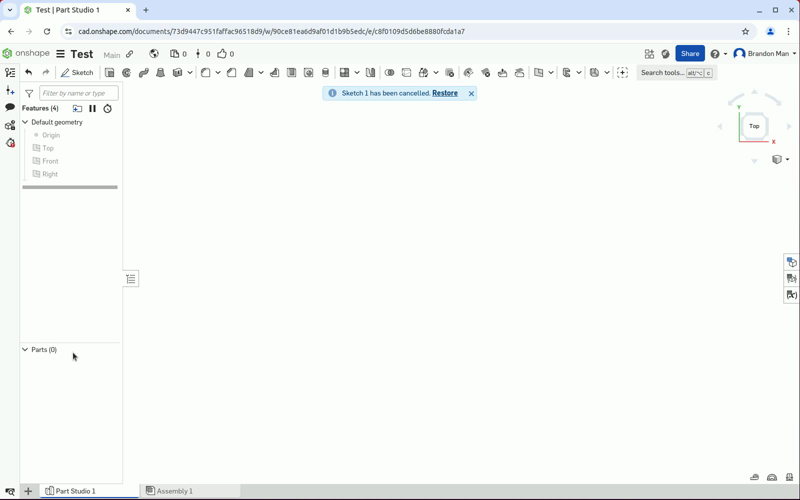
key(up)
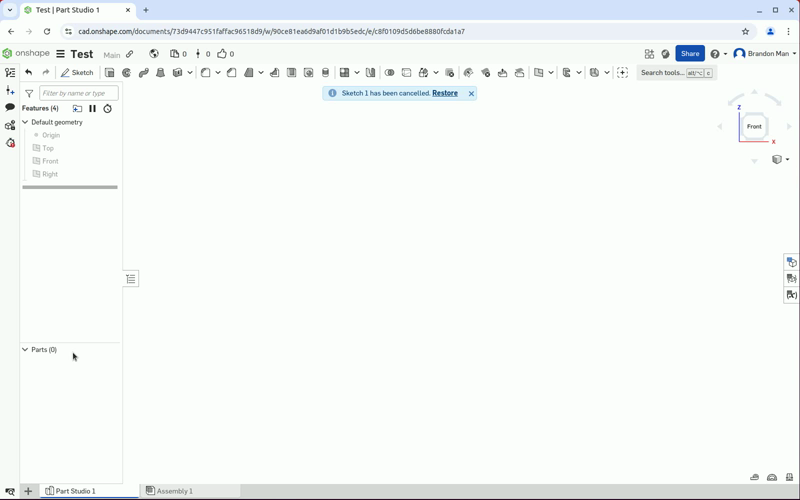
key_up(shift)
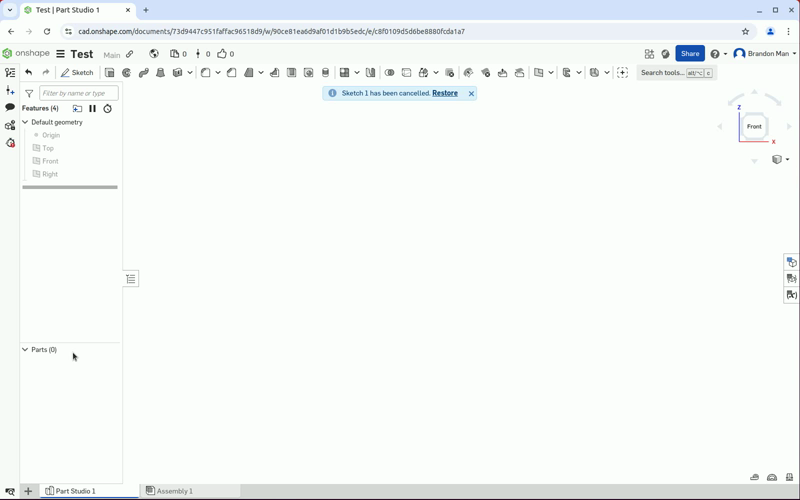
mouse_move(73, 352)
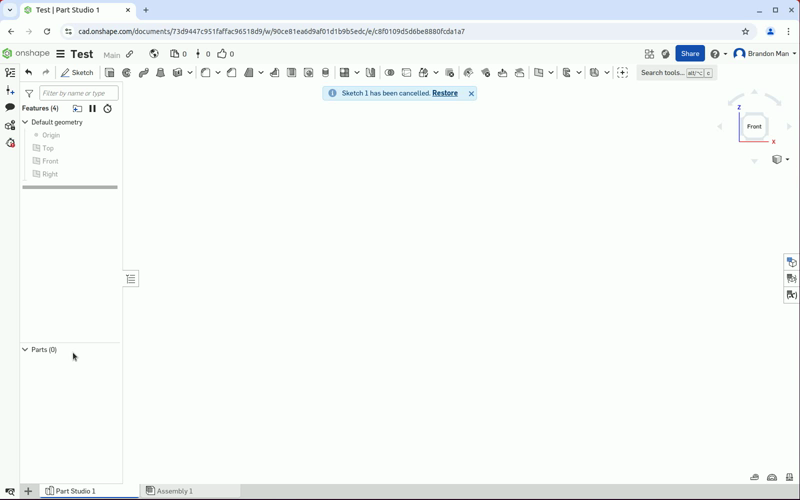
key(shift+y)
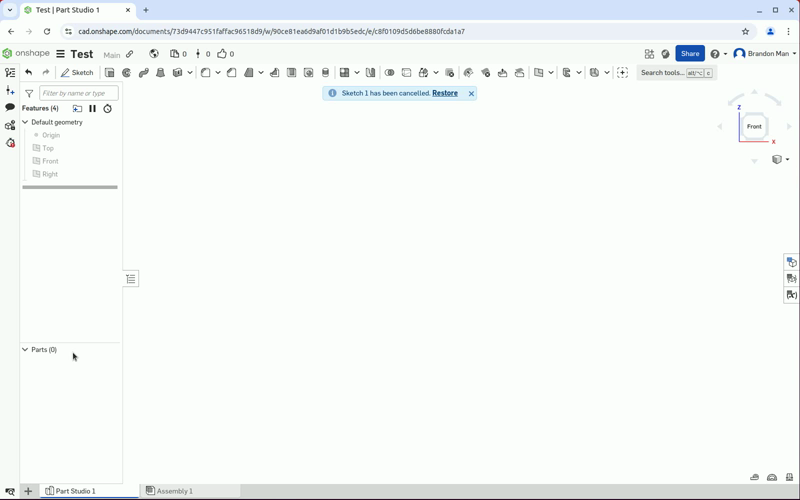
key(shift+s)
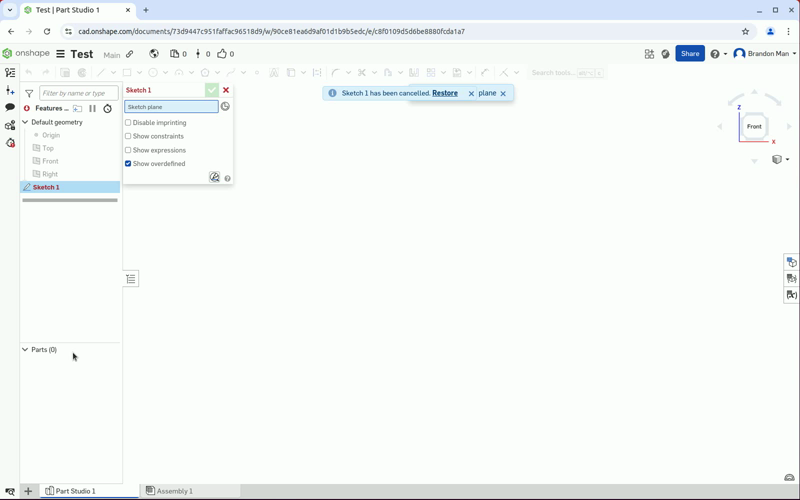
mouse_move(73, 163)
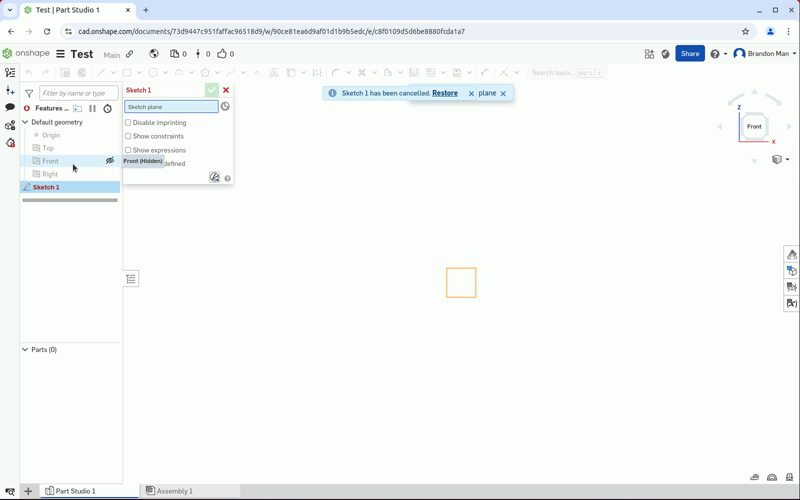
click(73, 163)
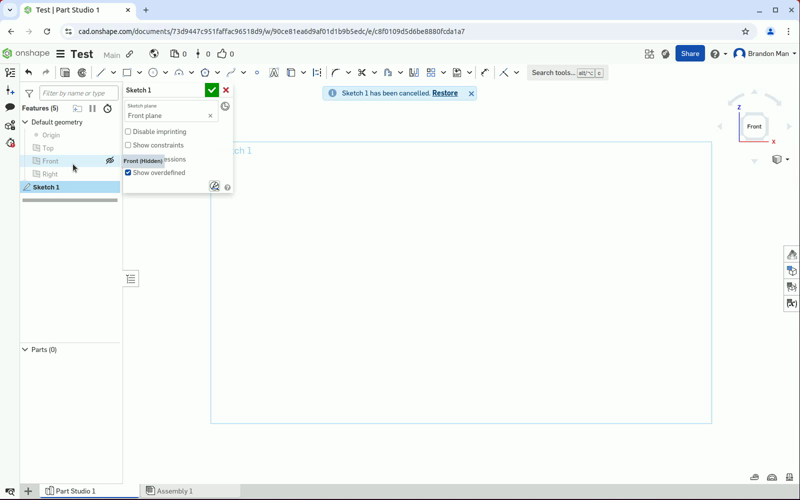
mouse_move(73, 352)
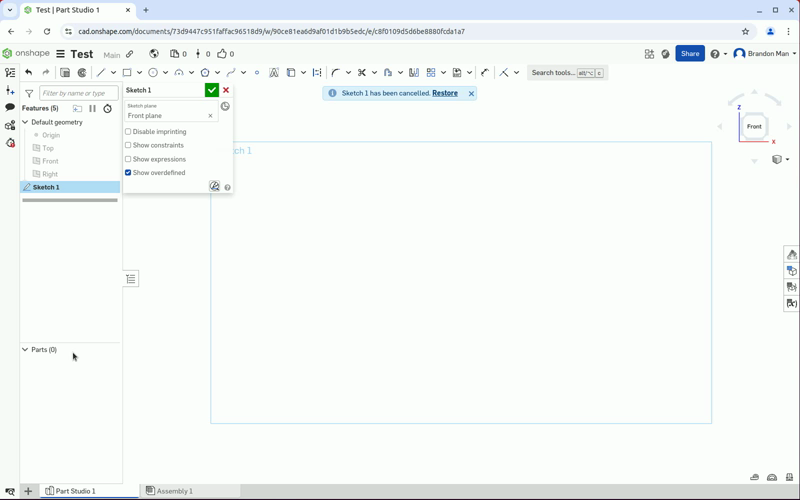
key(y)
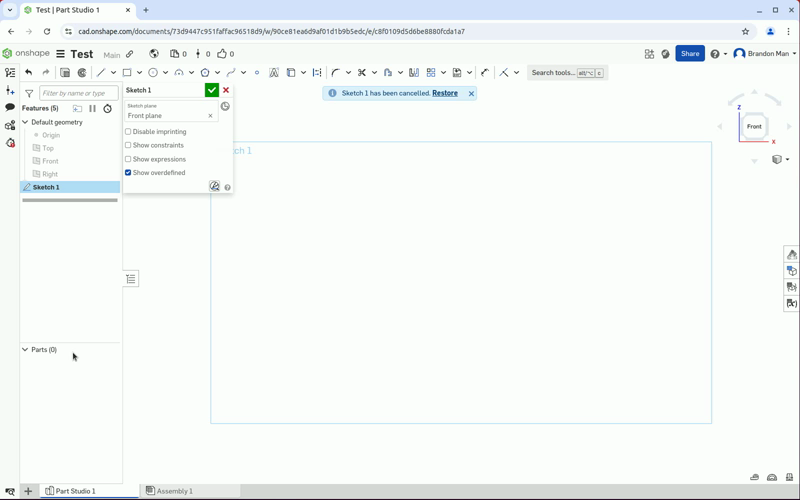
key(c)
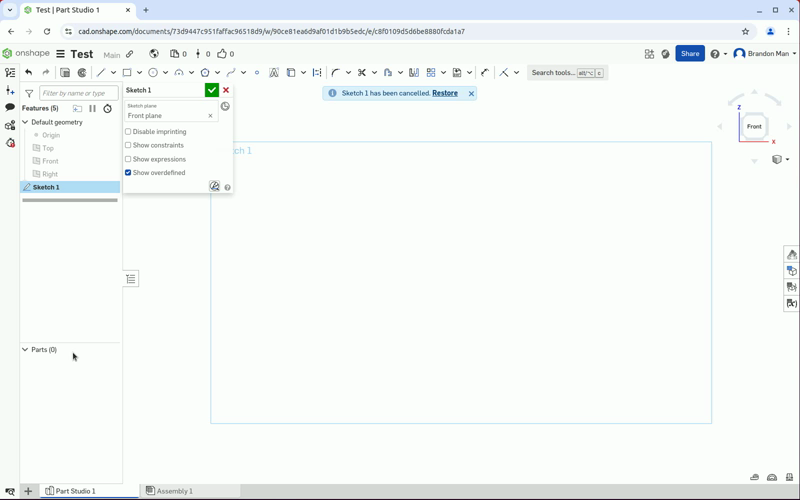
key_down(shift)
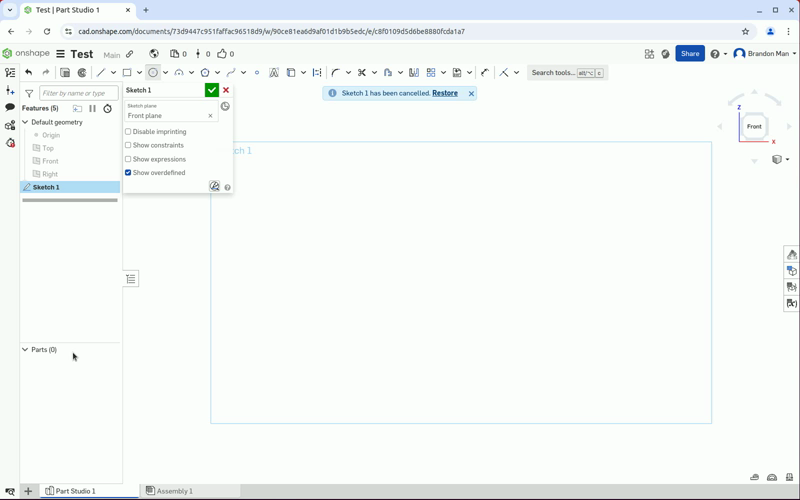
mouse_move(461, 282)
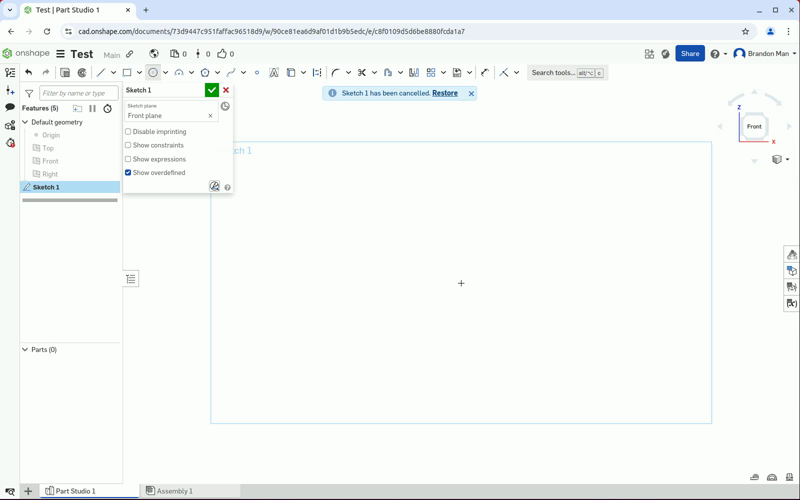
click(461, 282)
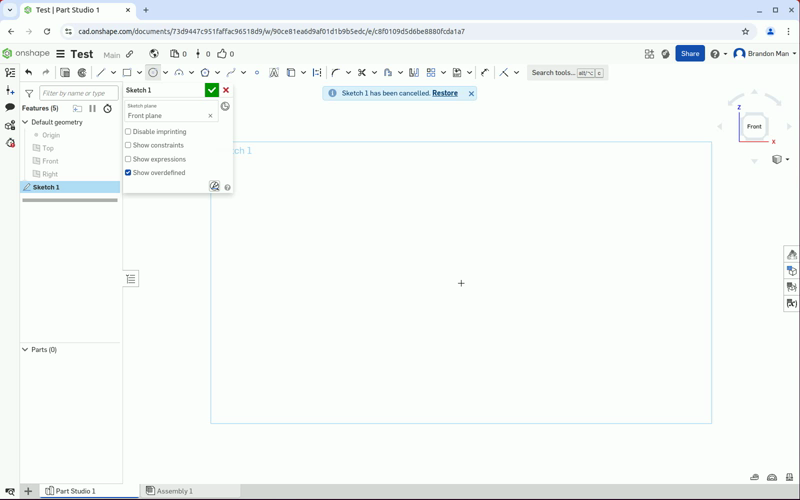
key_up(shift)
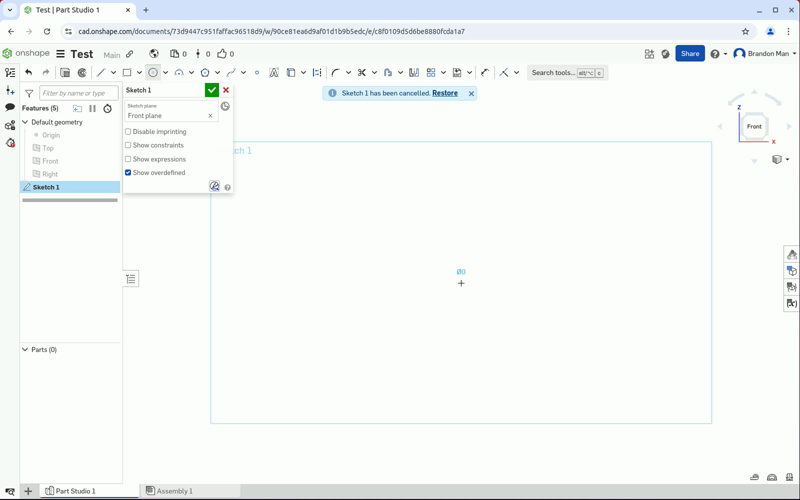
mouse_move(572, 282)
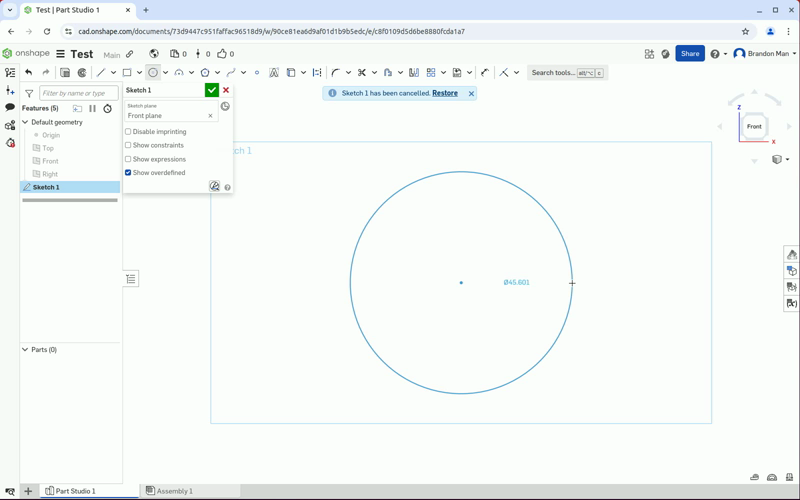
click(572, 282)
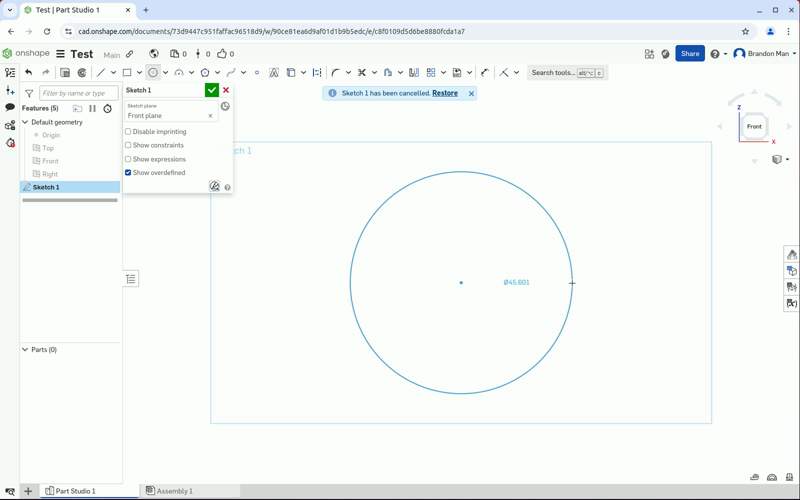
key(esc)
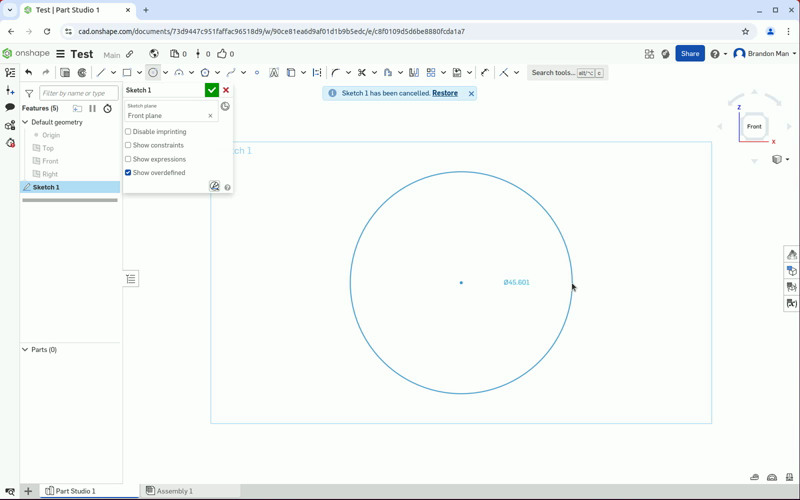
mouse_move(451, 259)
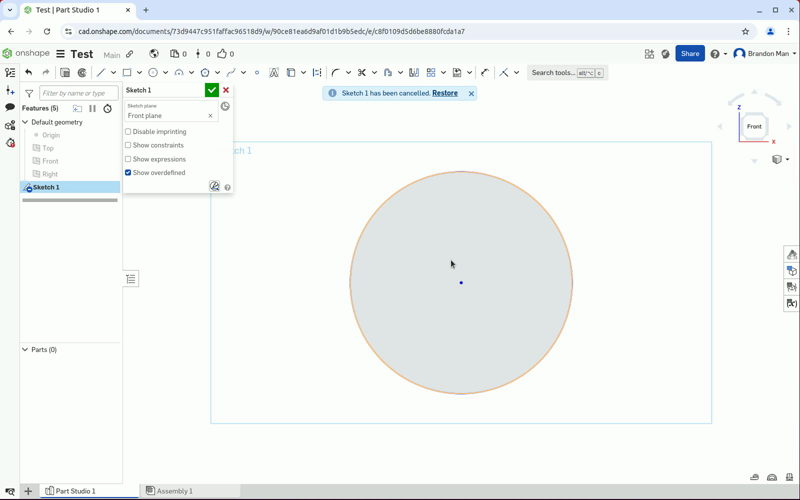
click(451, 259)
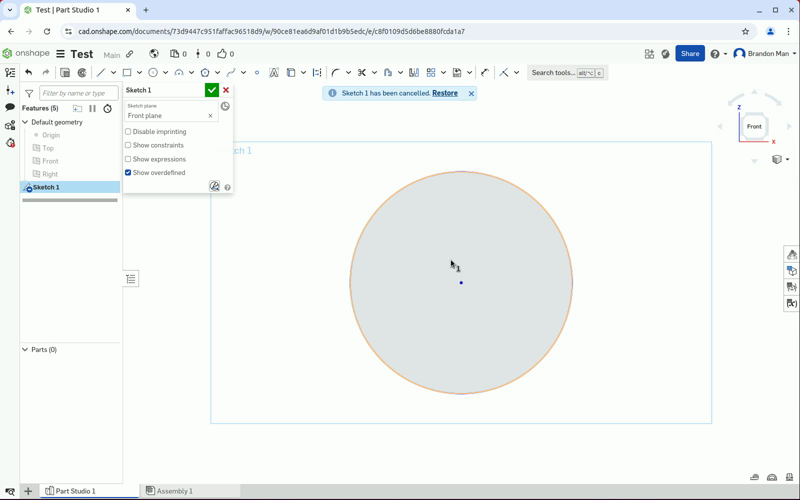
mouse_move(73, 352)
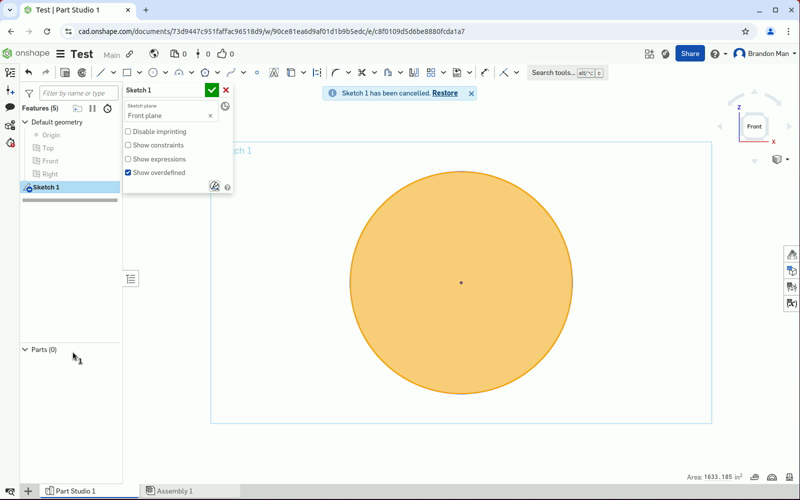
key(shift+y)
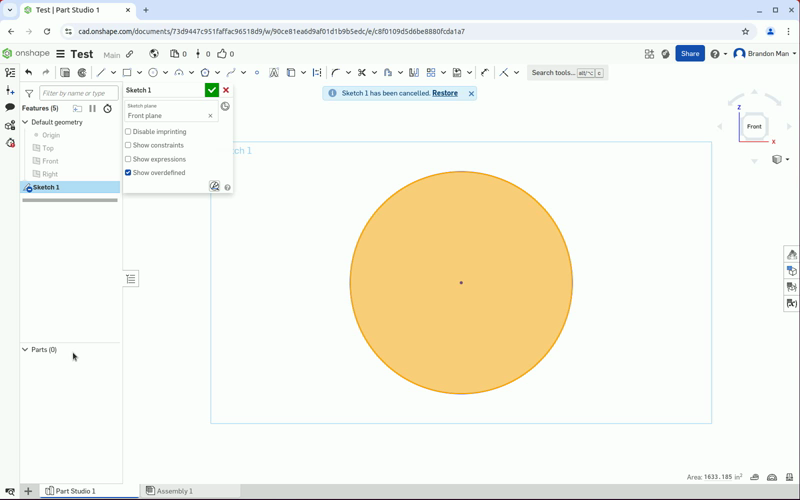
key(shift+e)
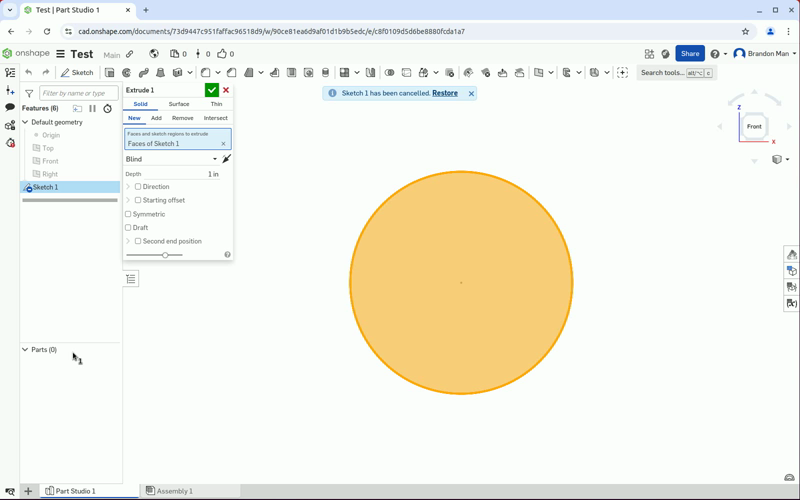
mouse_move(143, 106)
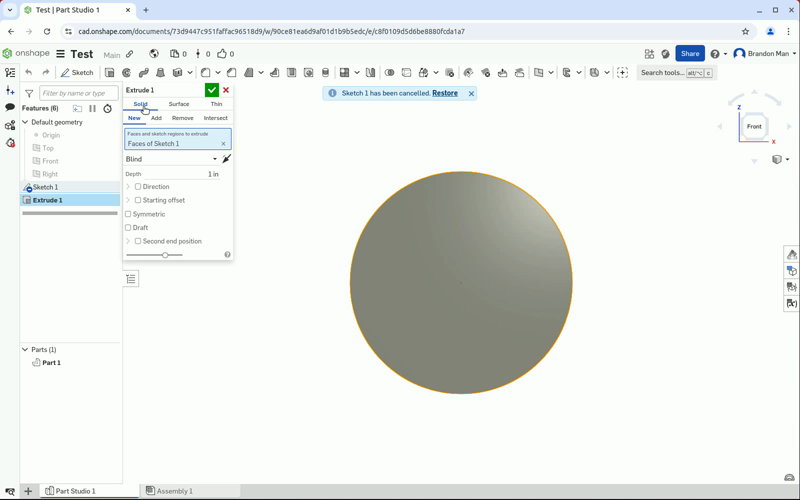
click(143, 106)
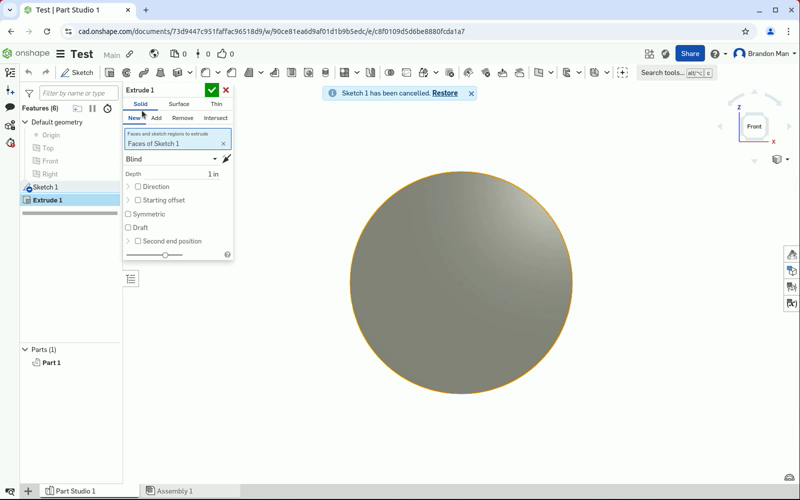
mouse_move(137, 120)
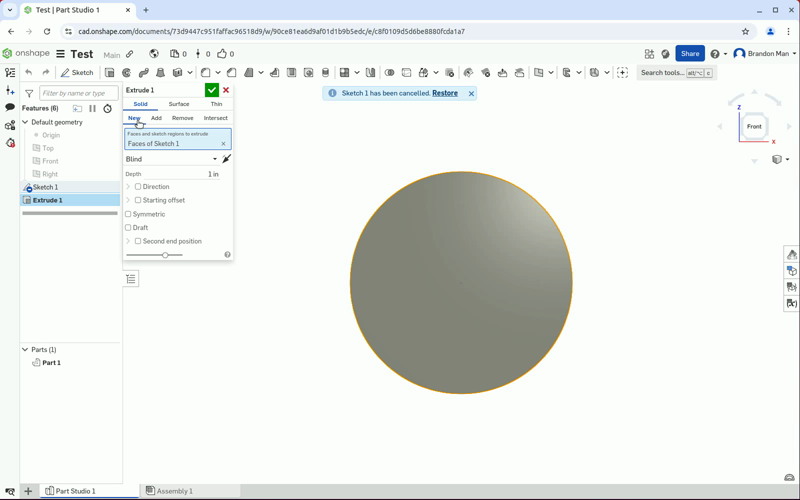
click(137, 120)
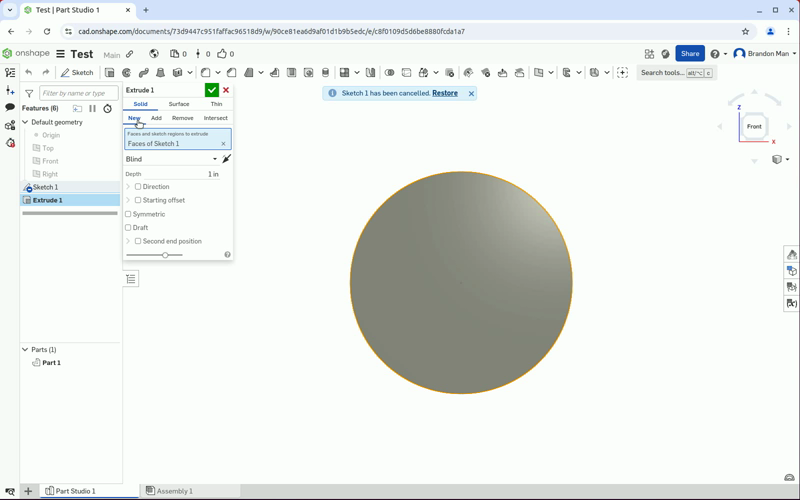
key(tab, 4)
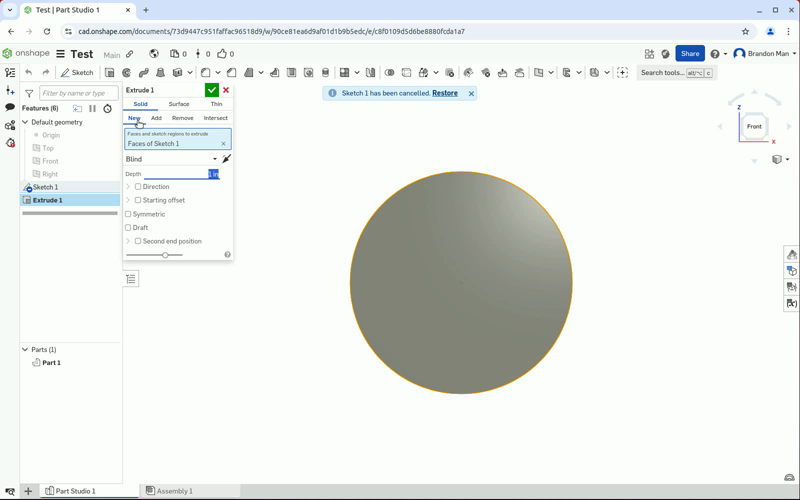
text(7.703)
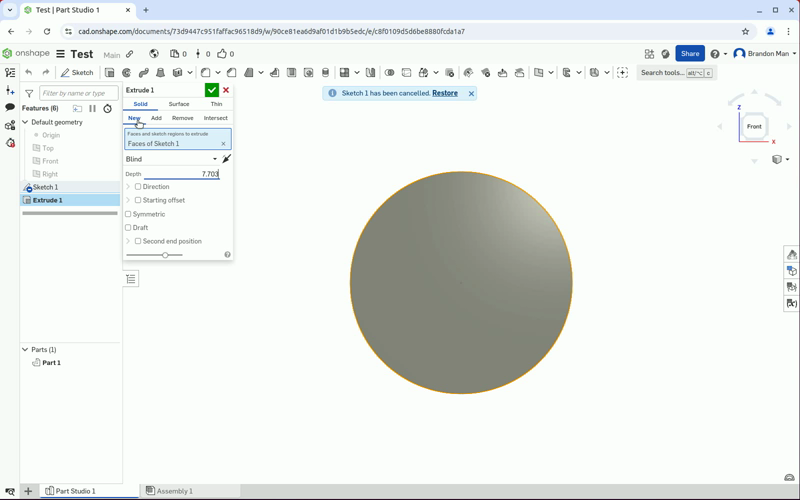
key(enter)
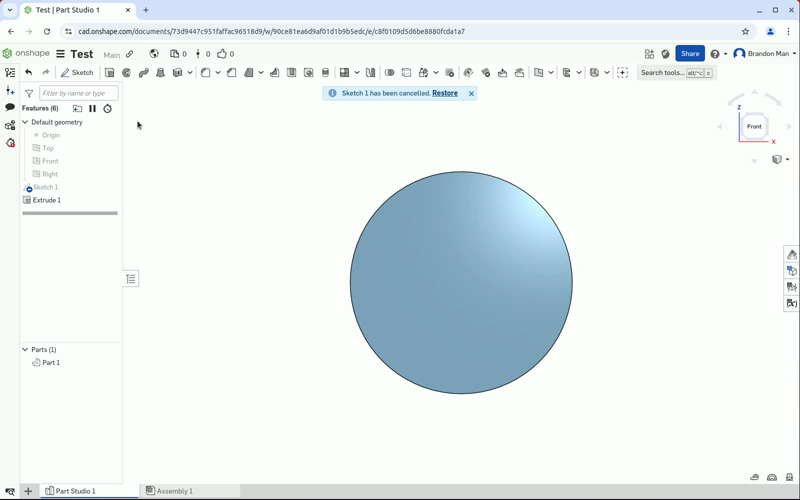
key(shift+h)
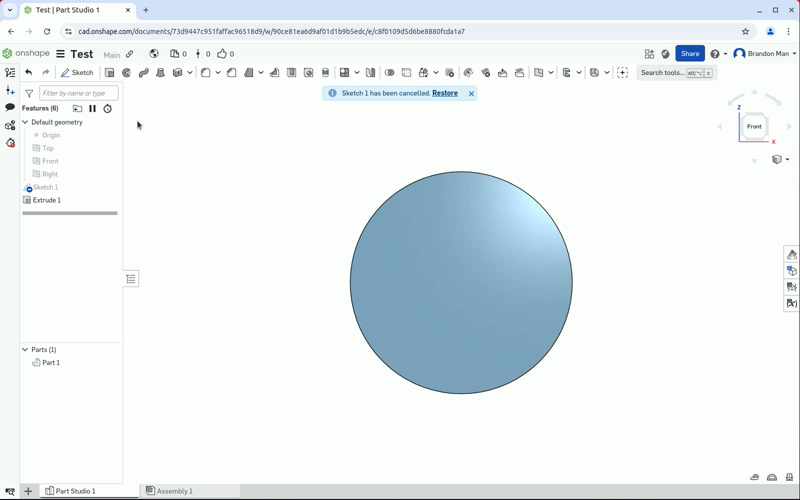
key(shift+h)
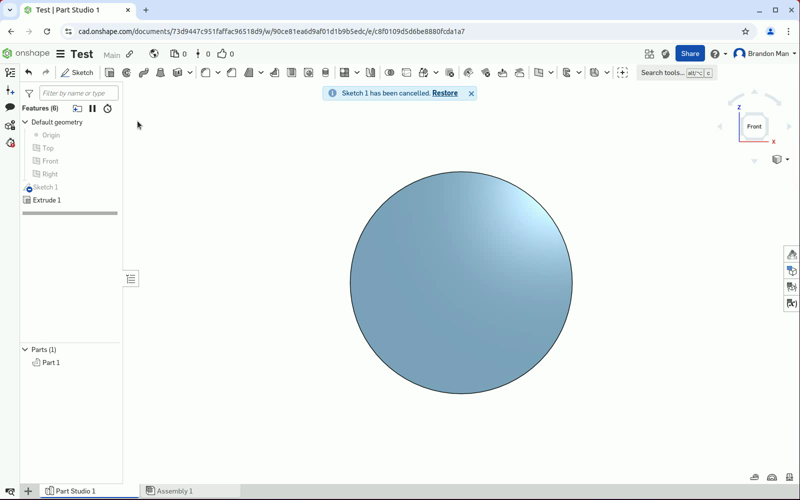
mouse_move(73, 189)
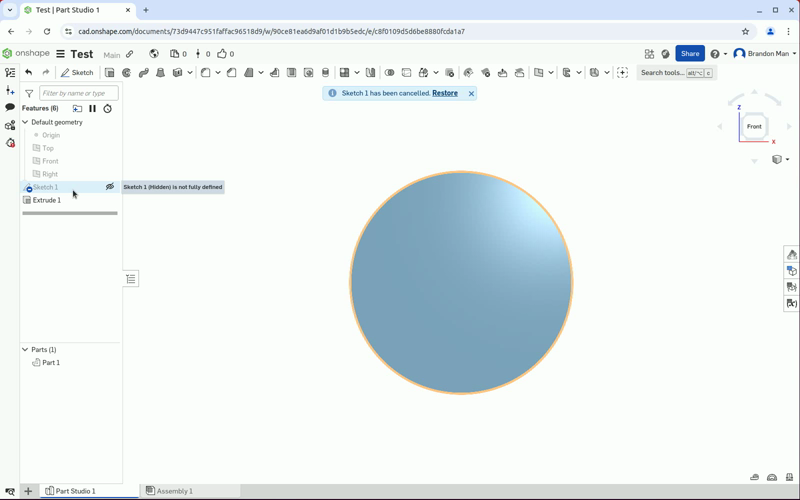
click(73, 189)
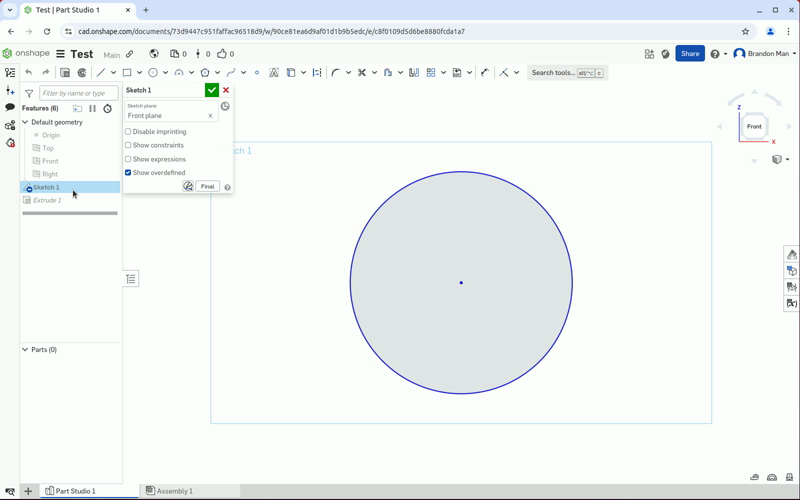
mouse_move(229, 92)
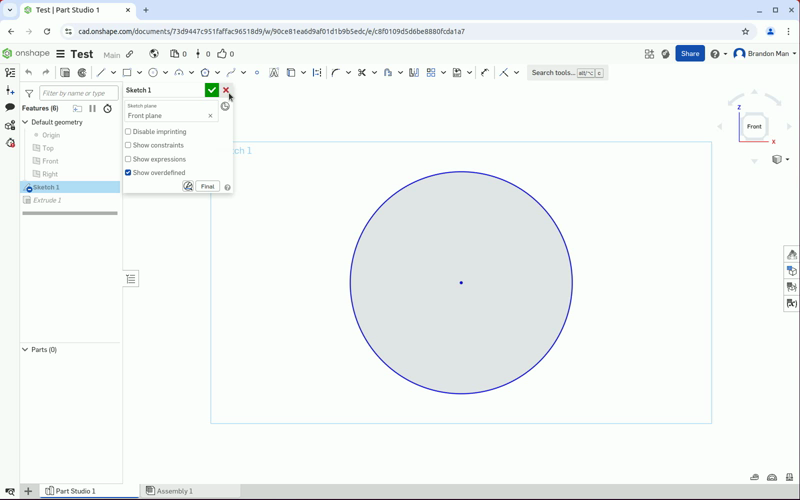
click(229, 92)
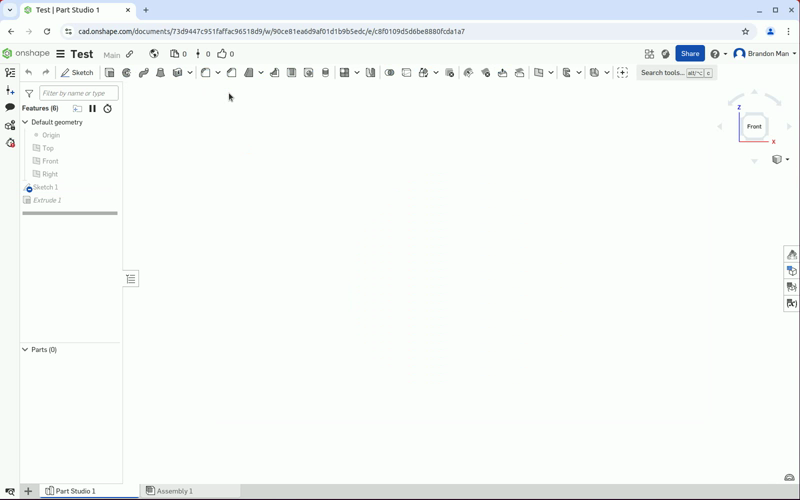
mouse_move(541, 75)
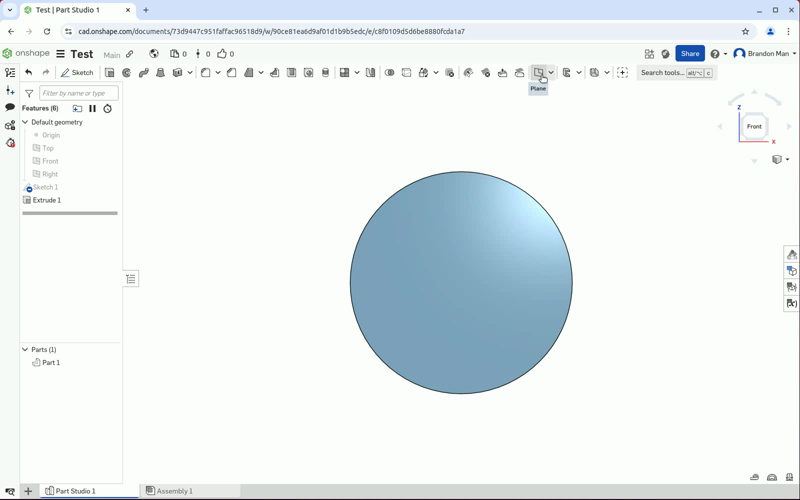
click(541, 75)
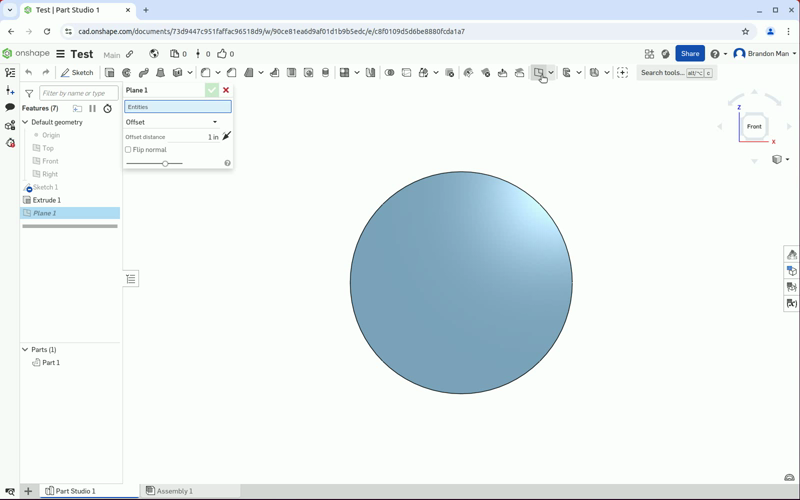
mouse_move(73, 163)
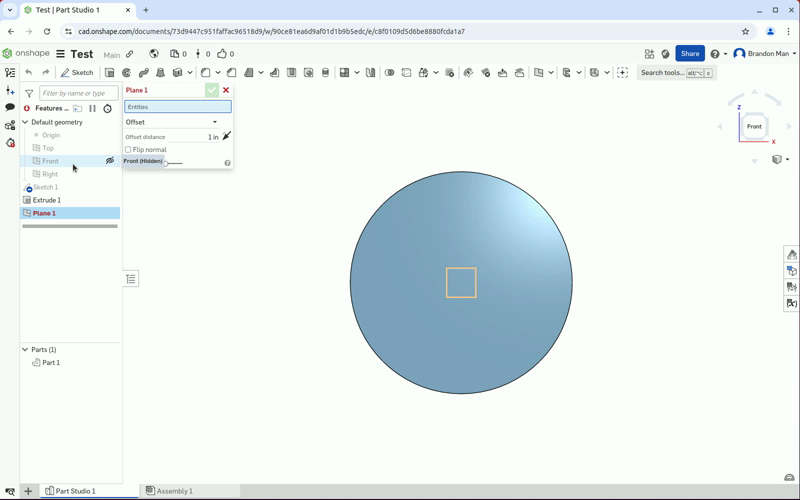
click(73, 163)
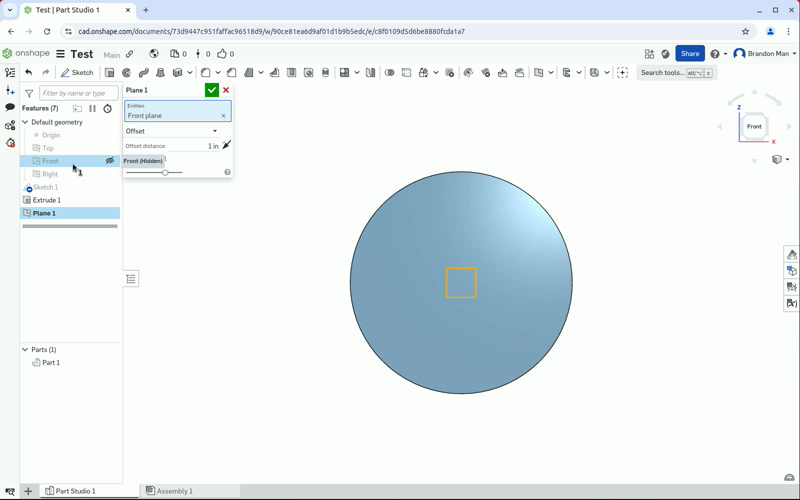
key(tab, 2)
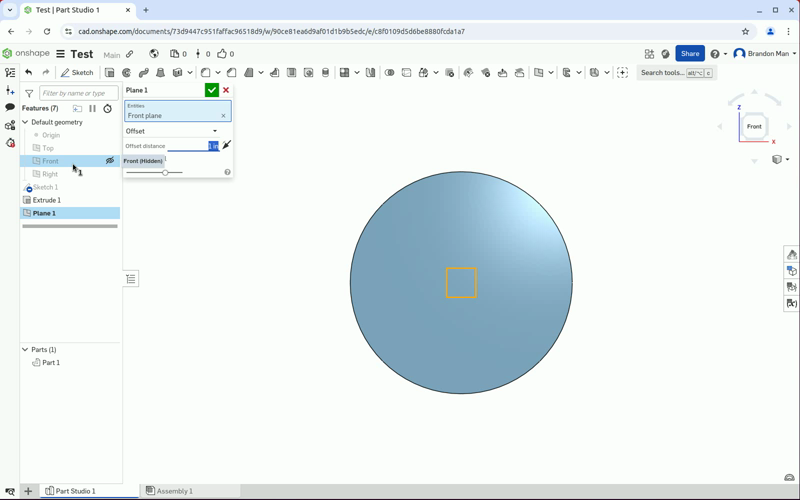
text(7.703)
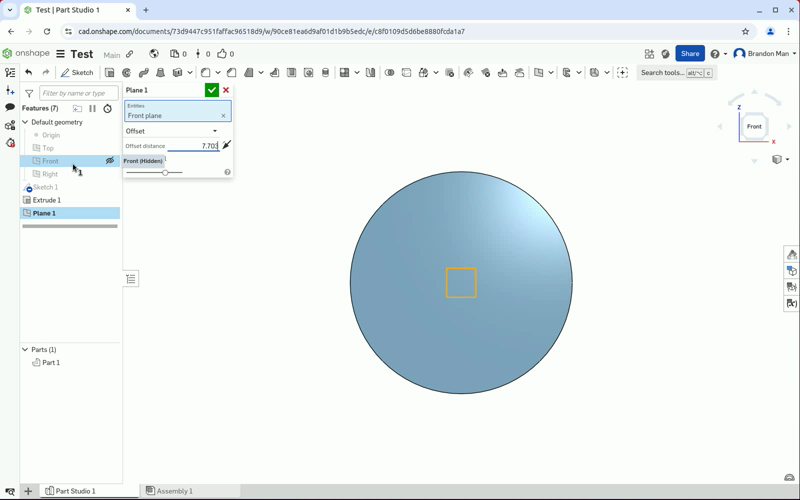
key(enter, 2)
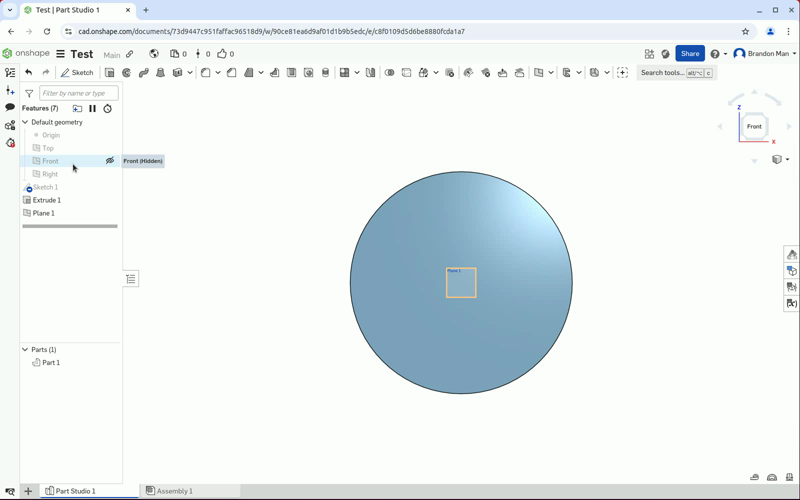
key(shift+s)
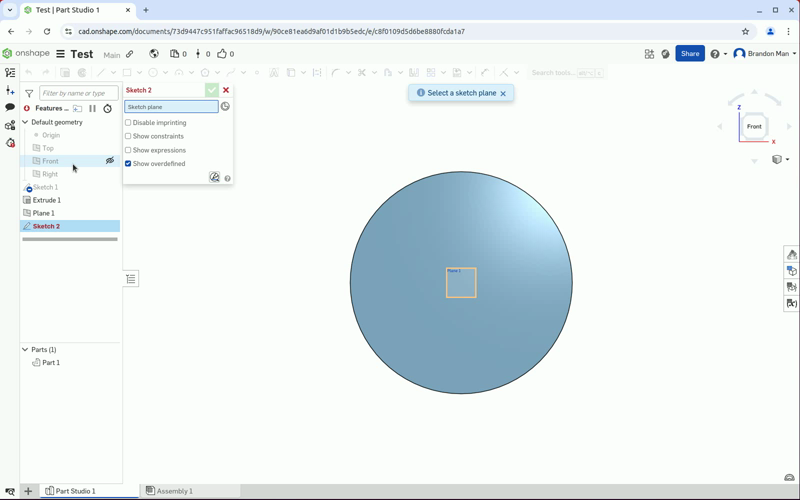
mouse_move(73, 215)
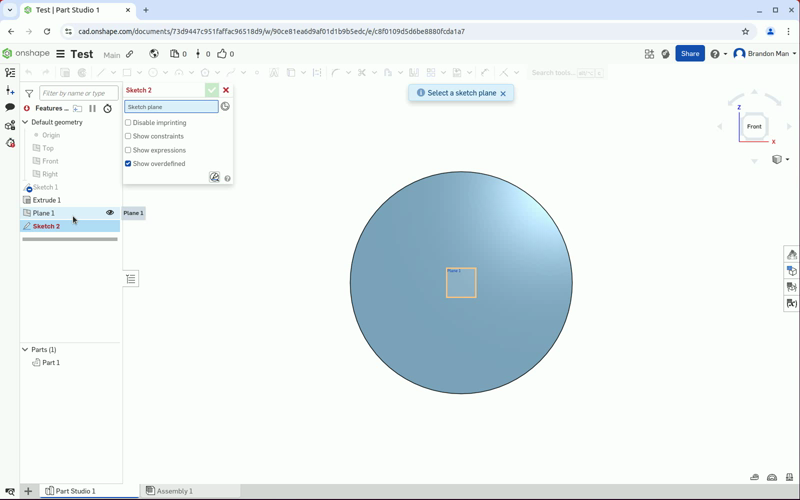
click(73, 215)
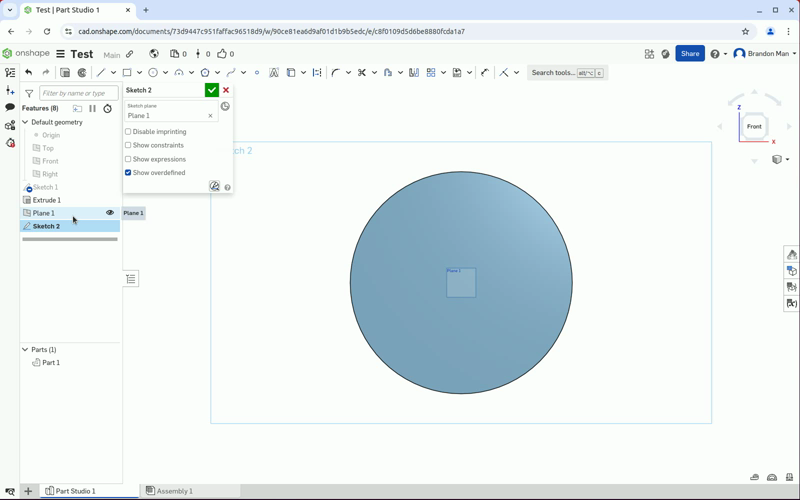
mouse_move(73, 352)
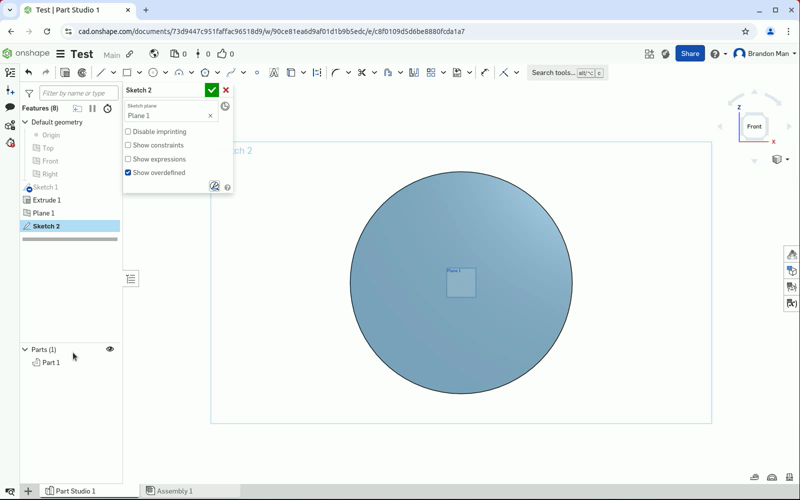
key(y)
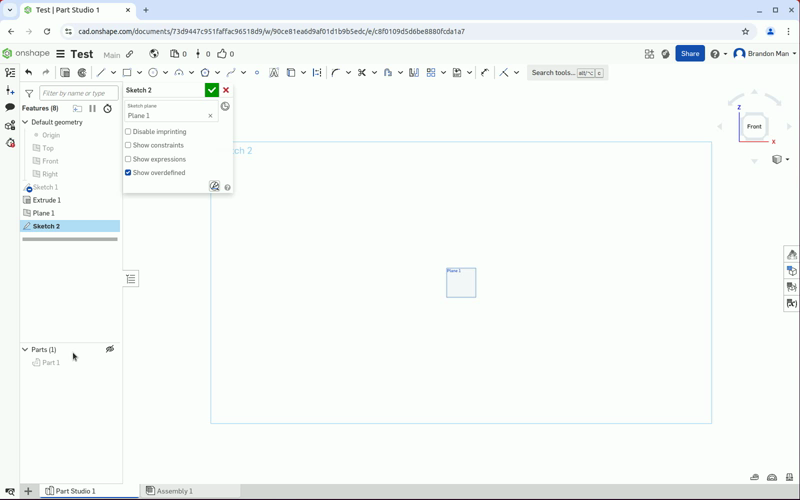
key(c)
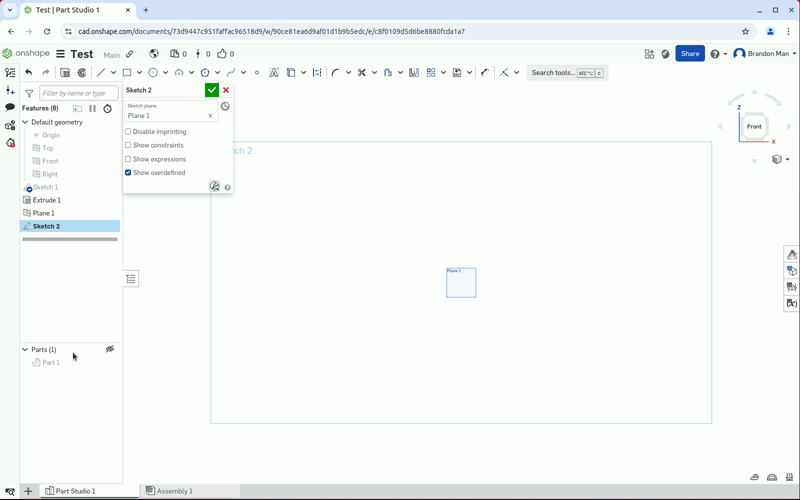
key_down(shift)
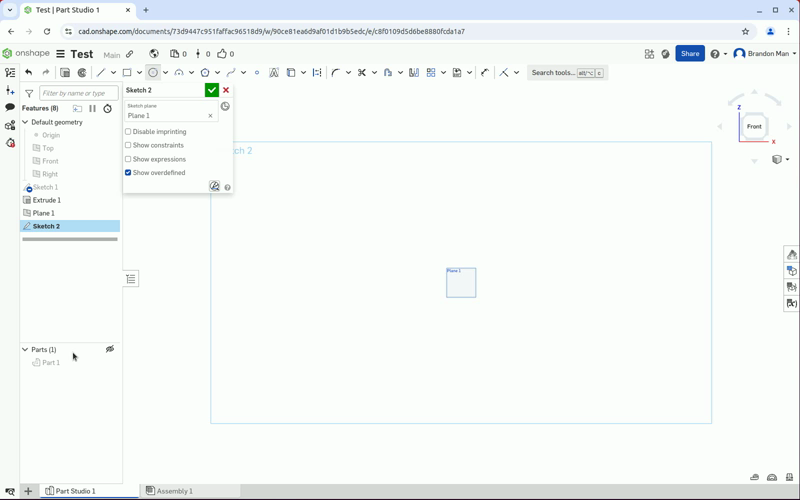
mouse_move(461, 282)
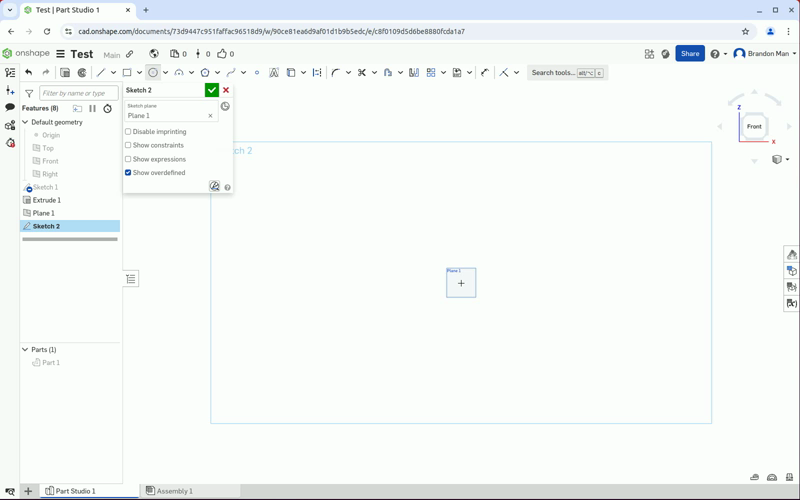
click(461, 282)
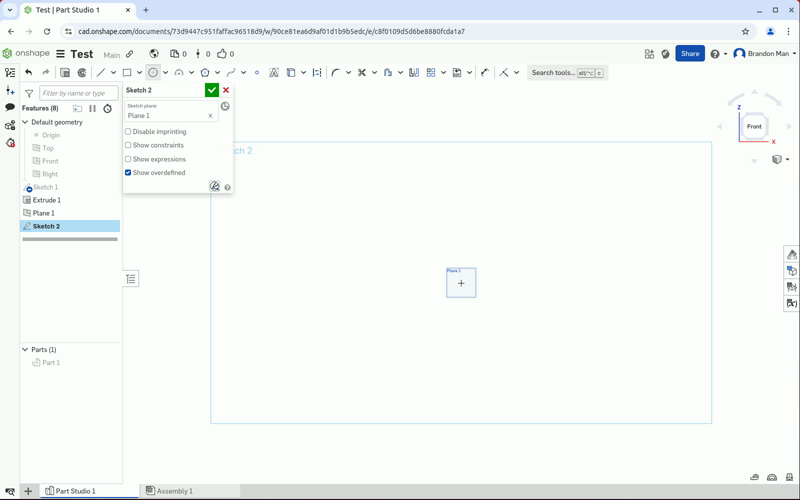
key_up(shift)
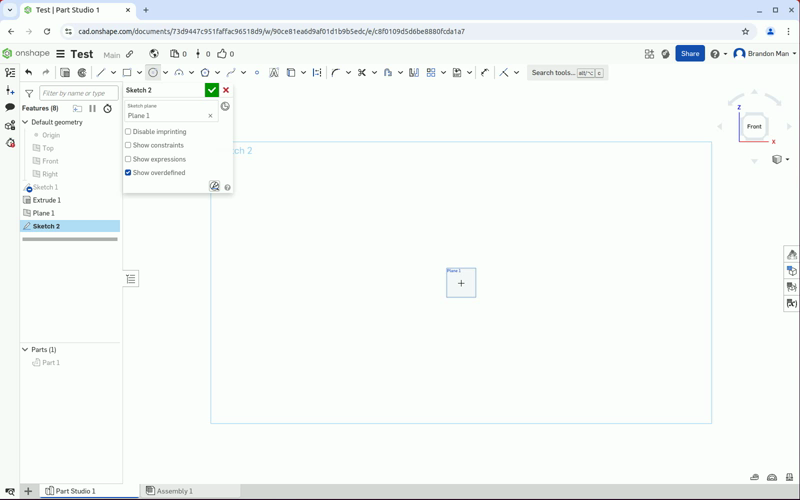
mouse_move(499, 282)
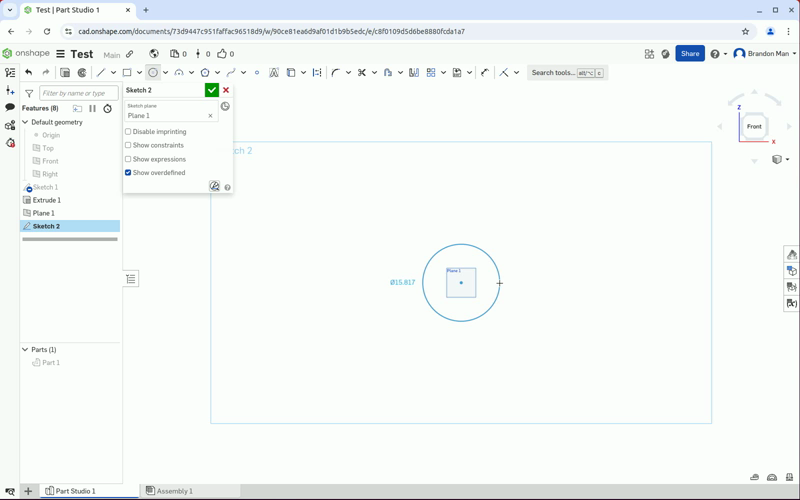
click(499, 282)
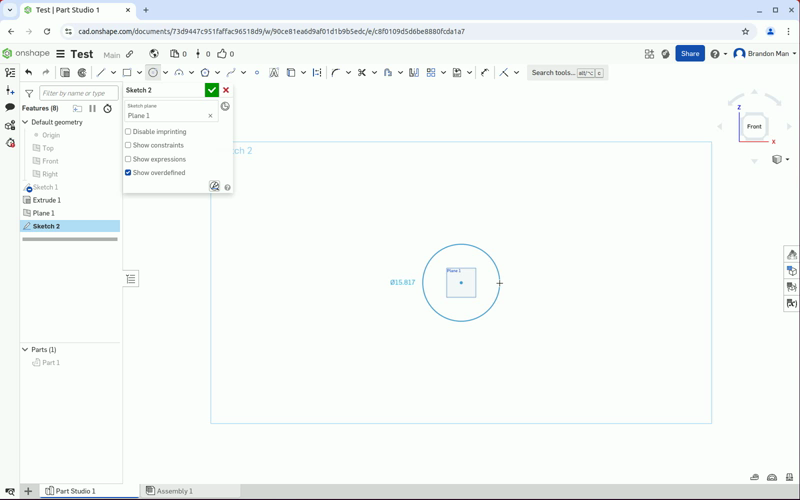
key(esc)
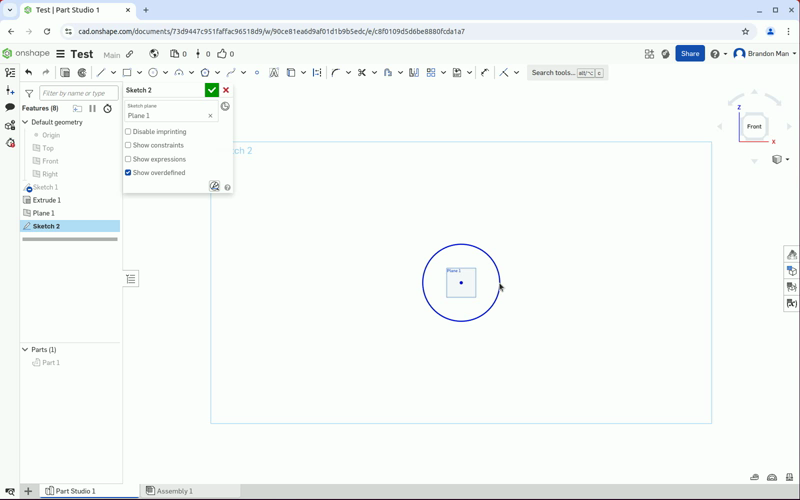
mouse_move(464, 269)
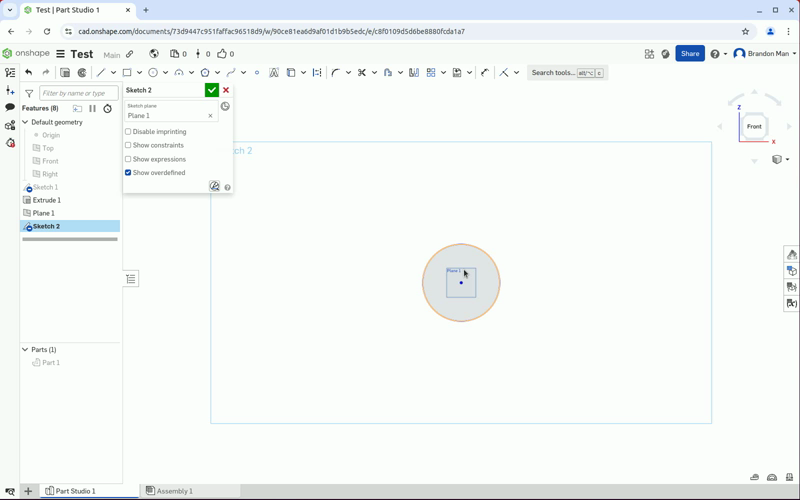
click(464, 269)
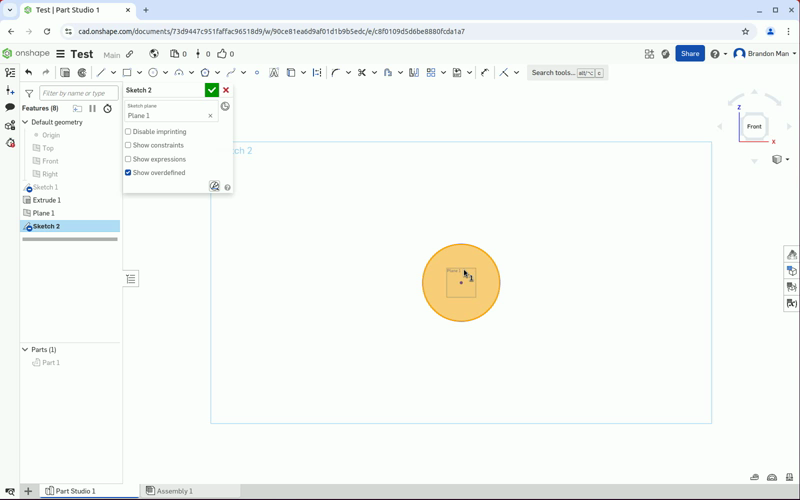
mouse_move(73, 352)
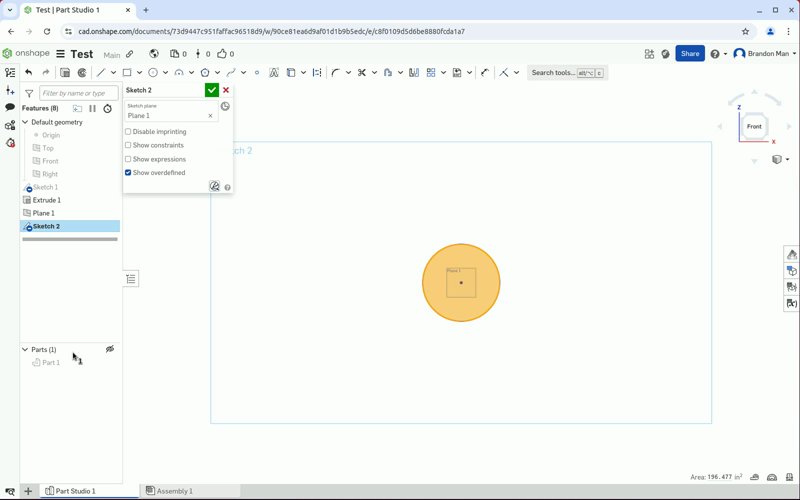
key(shift+y)
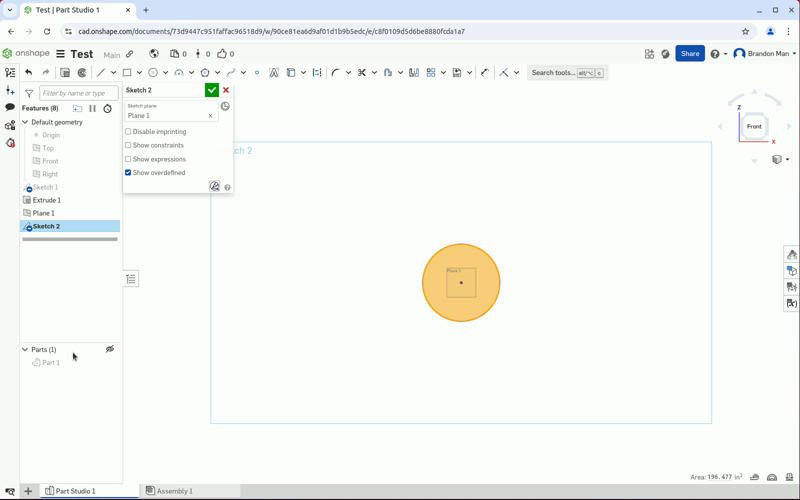
key(shift+e)
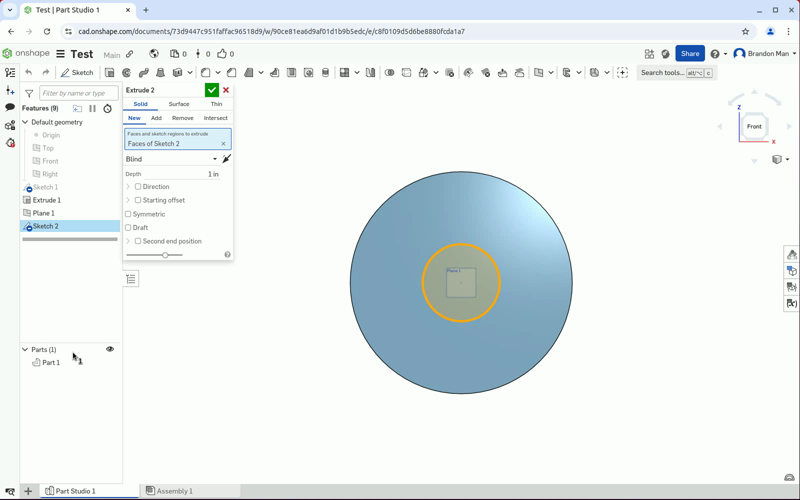
mouse_move(143, 106)
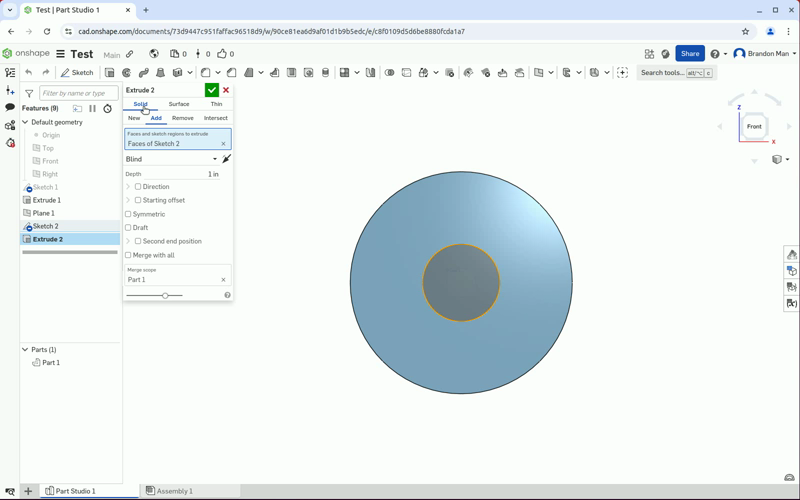
click(143, 106)
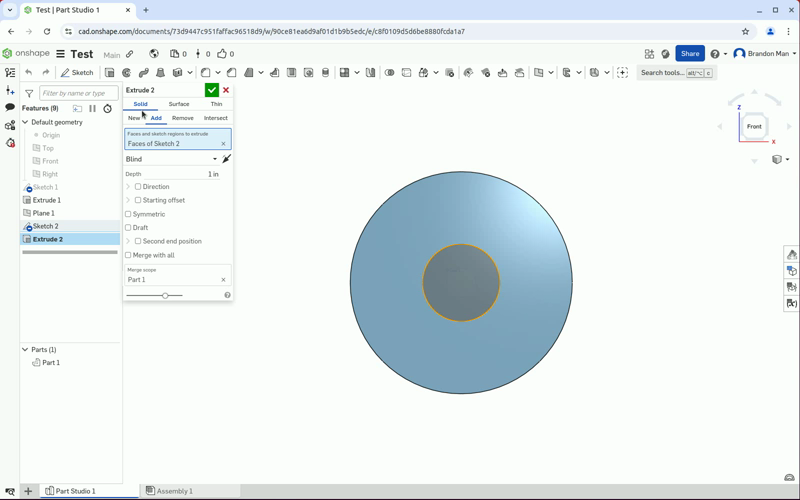
mouse_move(137, 120)
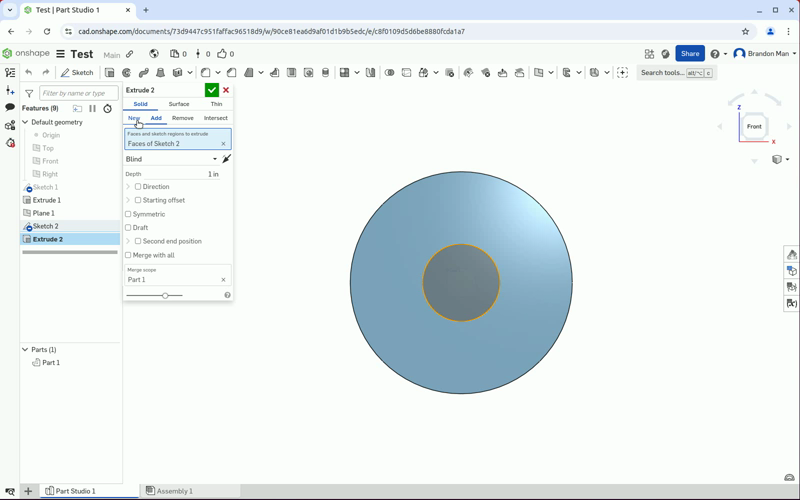
click(137, 120)
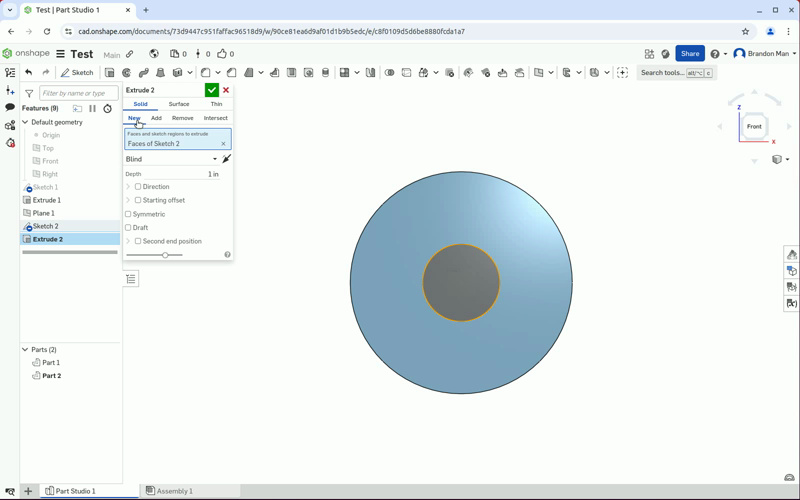
key(tab, 4)
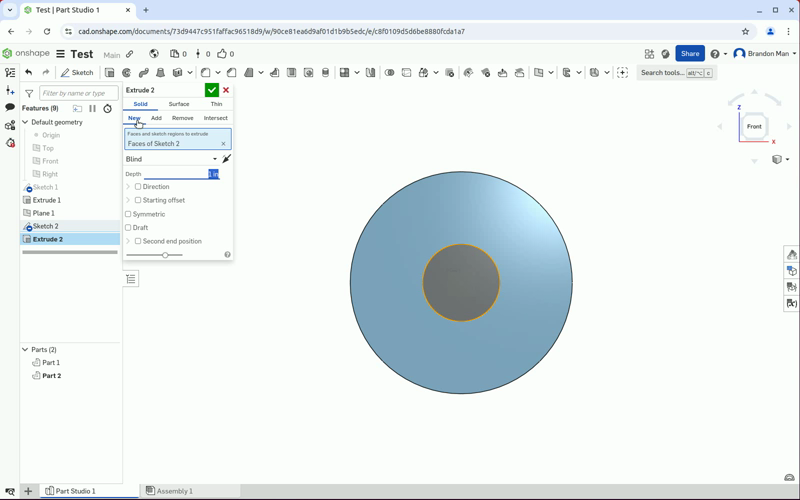
text(7.703)
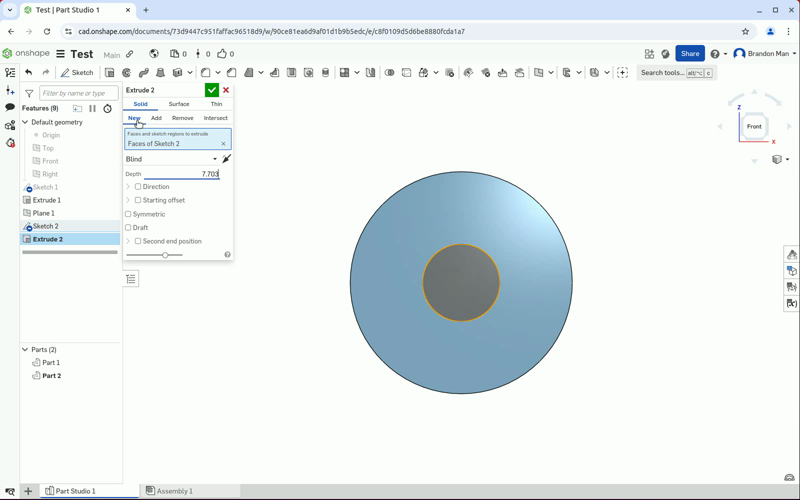
key(enter)
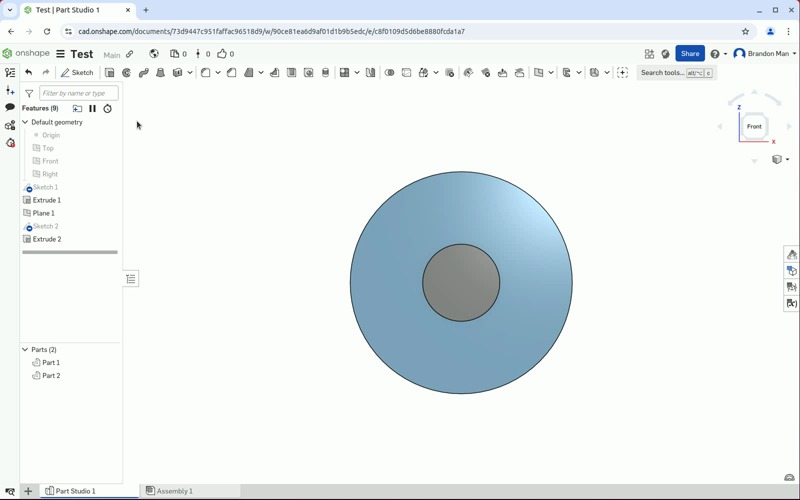
key(shift+h)
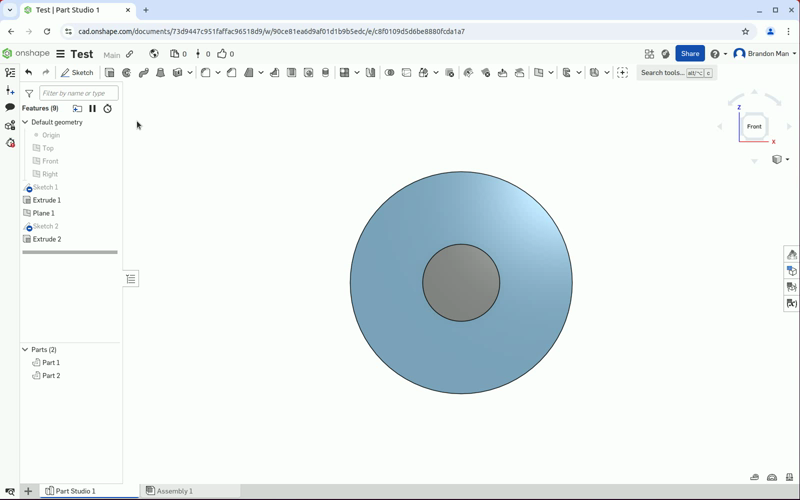
key(shift+h)
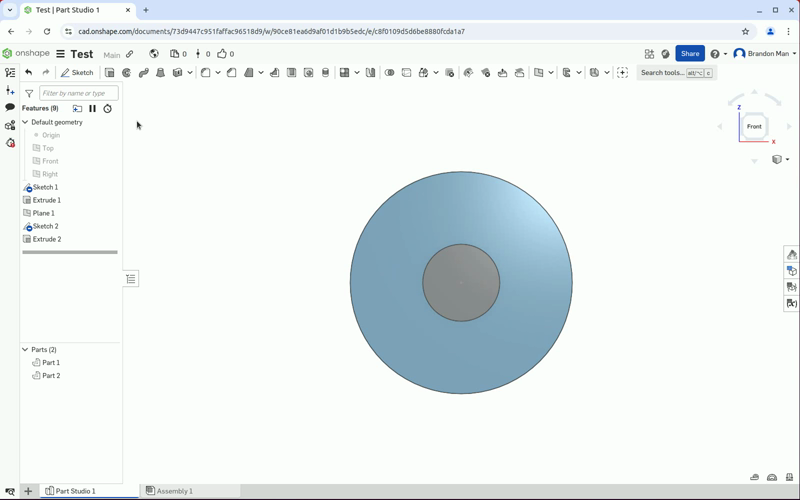
key(shift+7)
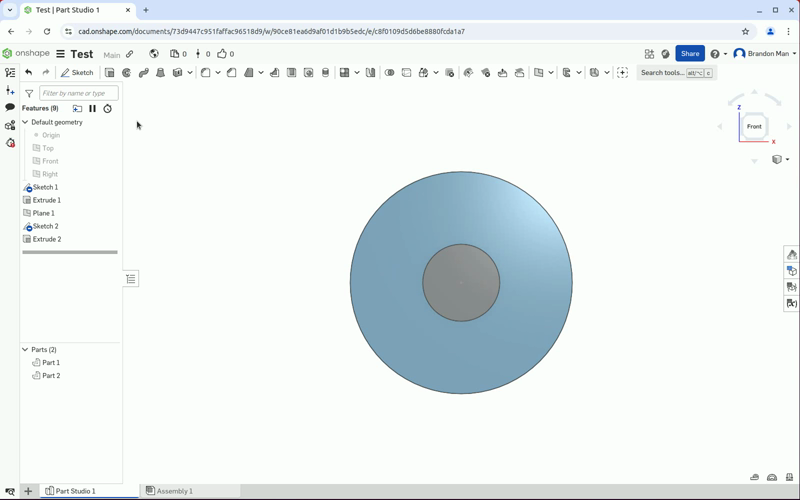
key(left, 2)
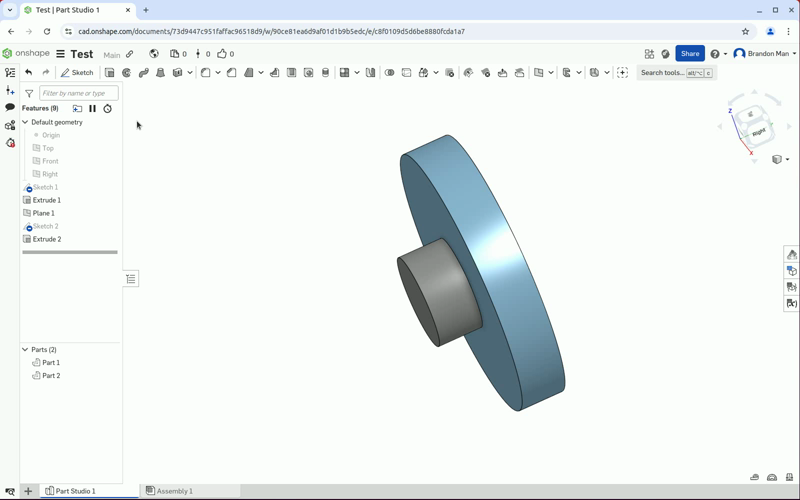
key(down, 2)
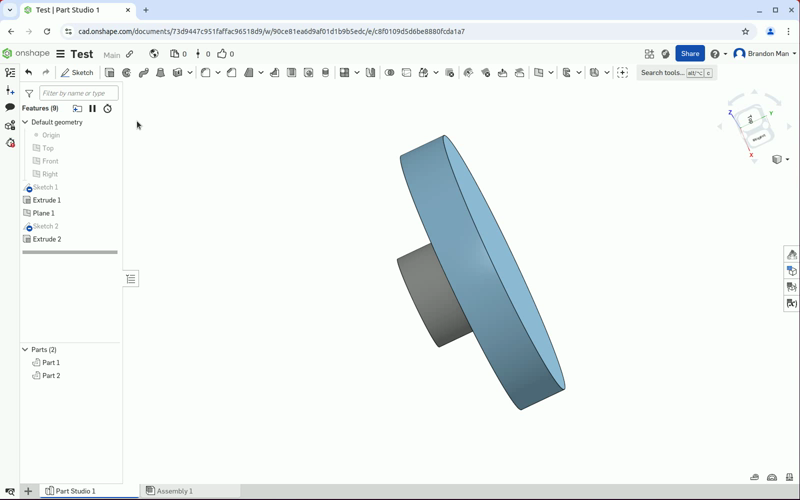
key(up, 2)
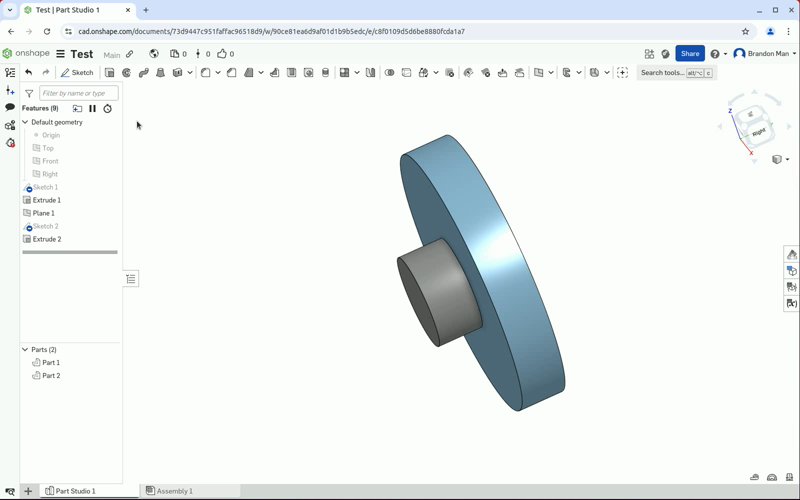
key(right, 2)
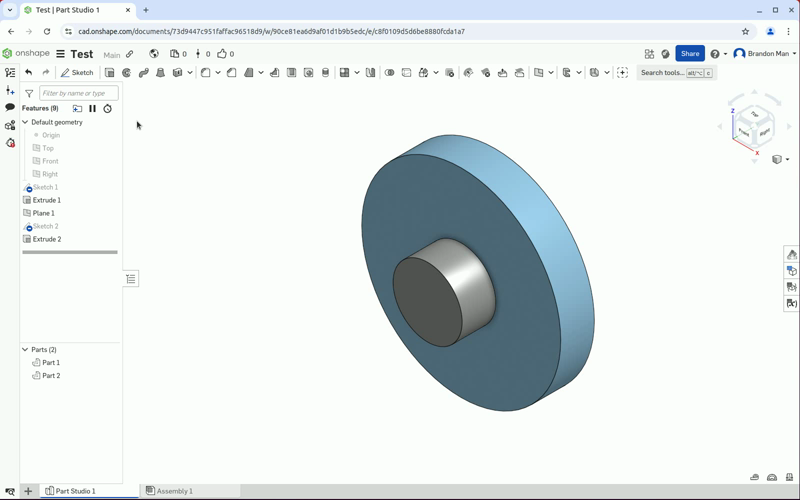
mouse_move(73, 189)
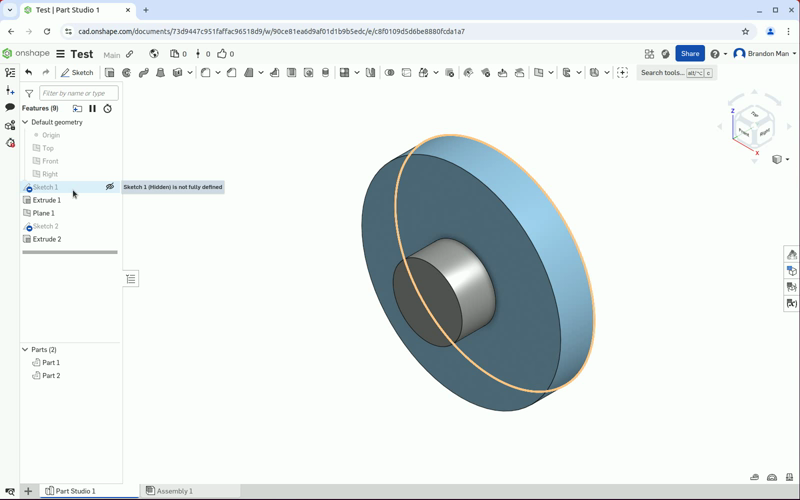
click(73, 189)